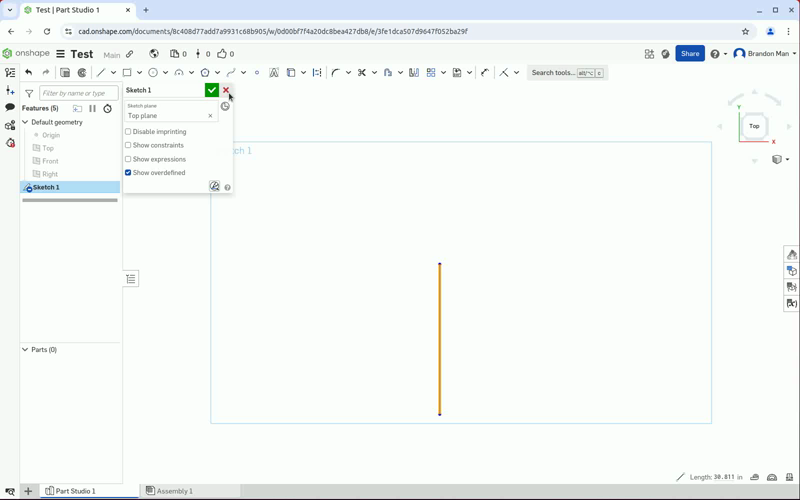
key(shift+h)
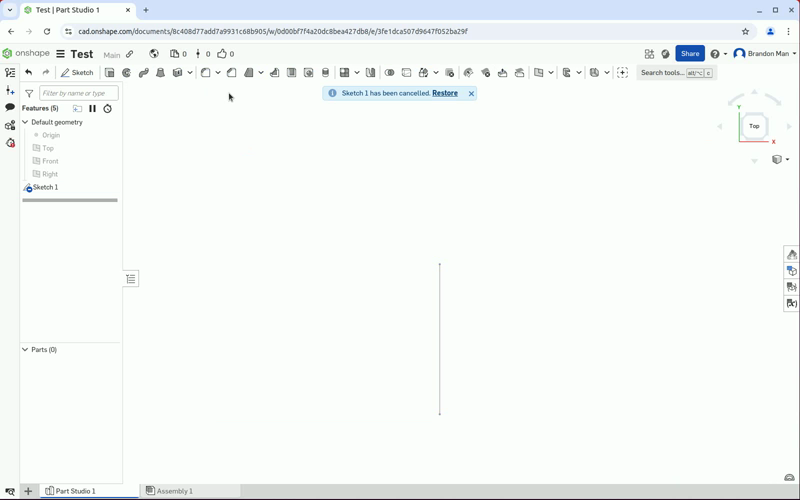
key(shift+s)
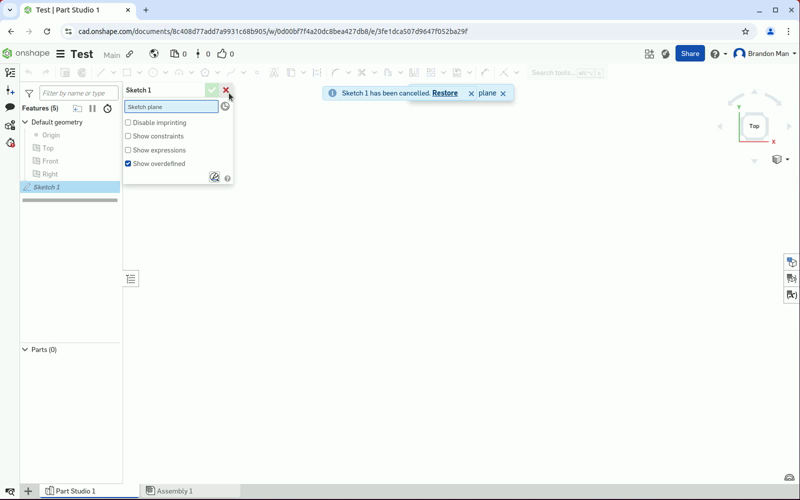
mouse_move(73, 150)
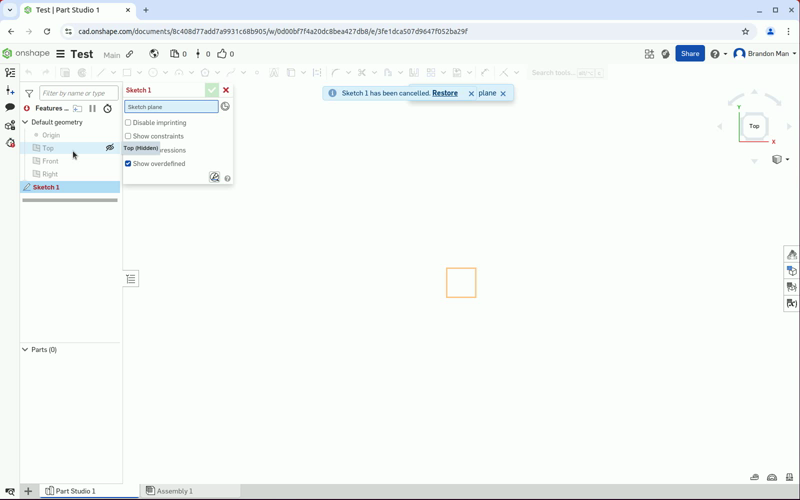
click(73, 150)
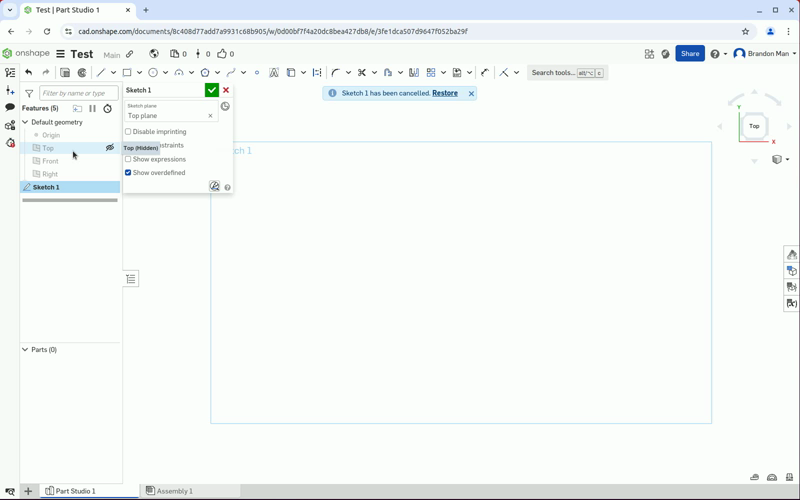
mouse_move(73, 352)
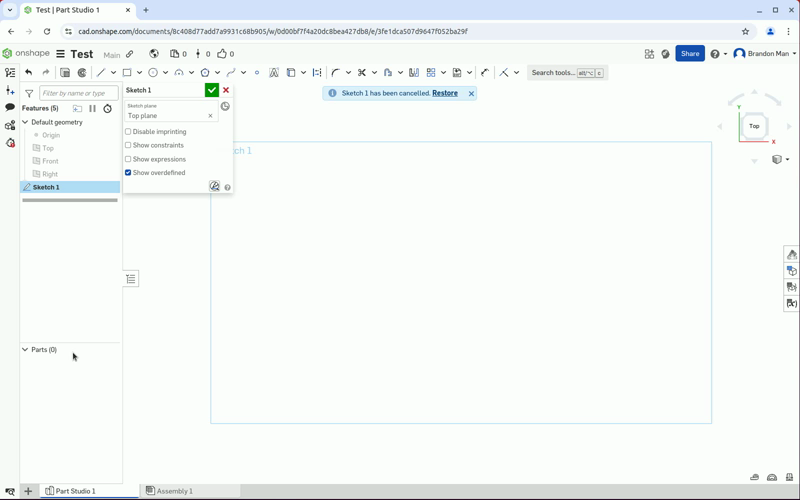
key(y)
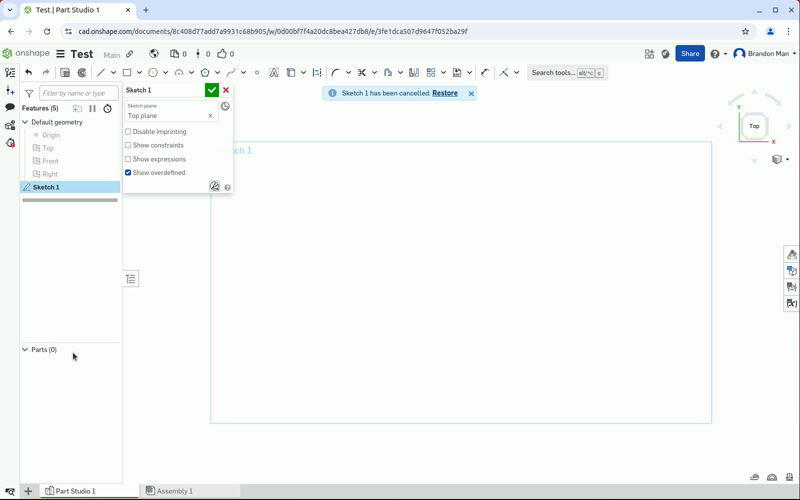
key(c)
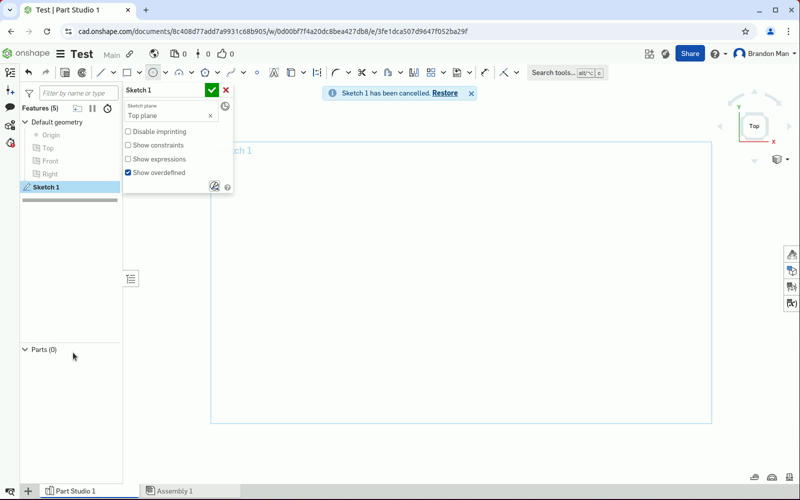
key_down(shift)
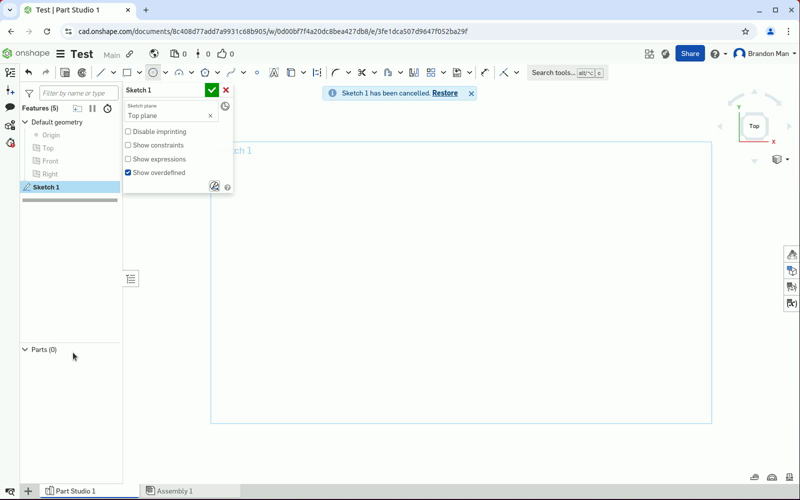
mouse_move(461, 282)
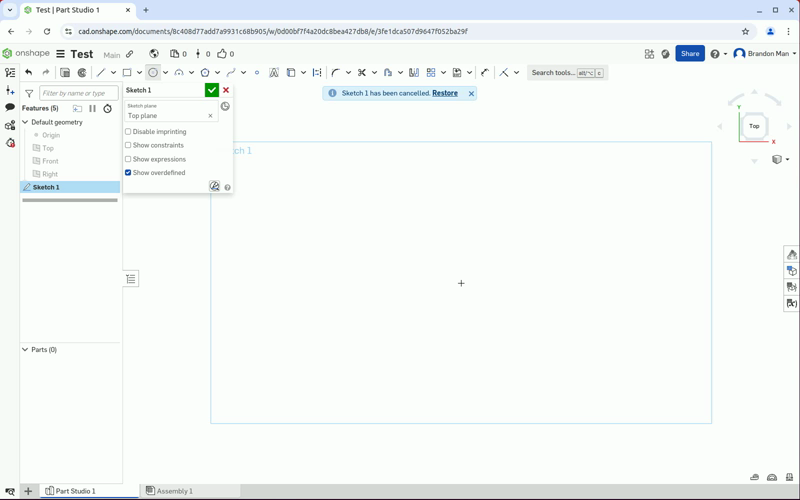
click(461, 282)
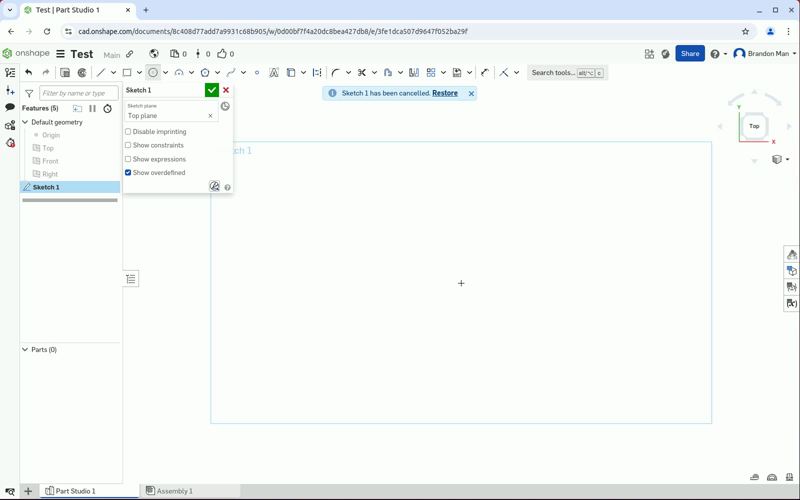
key_up(shift)
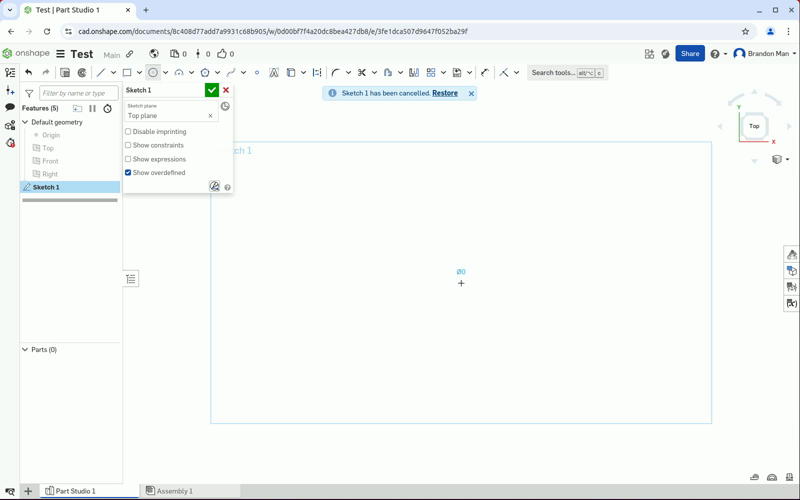
mouse_move(540, 282)
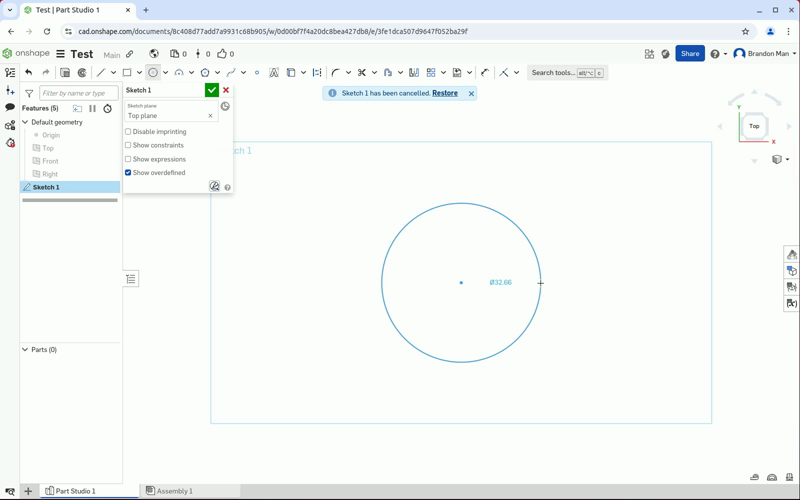
click(540, 282)
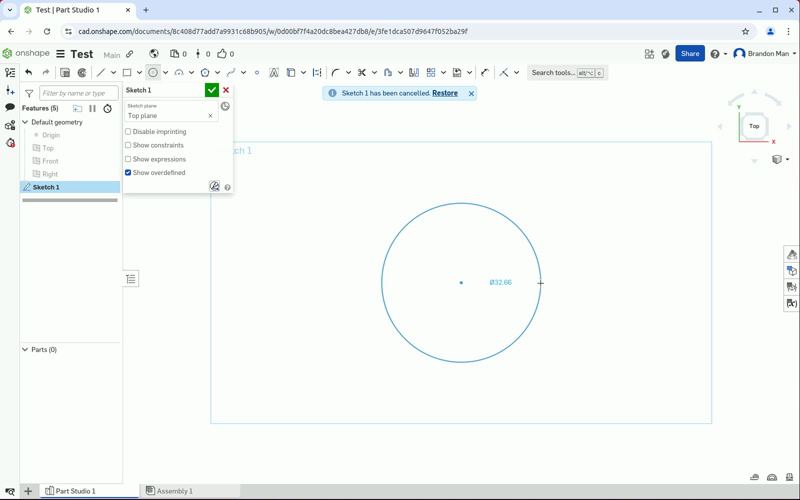
key(esc)
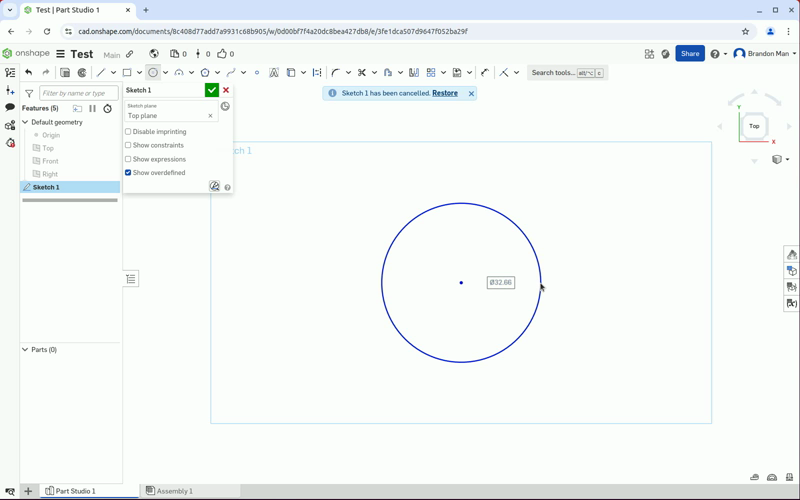
key(c)
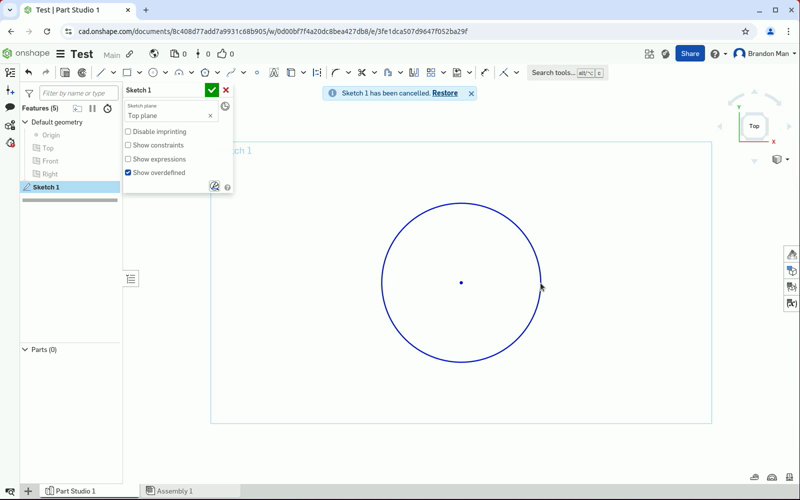
key_down(shift)
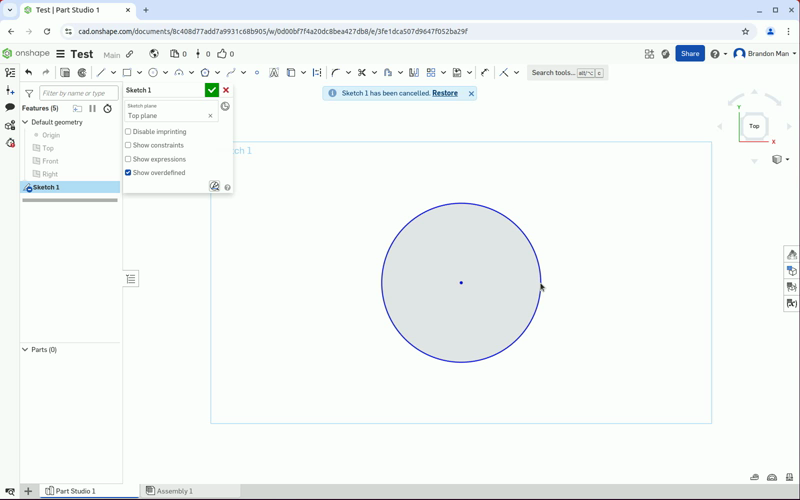
mouse_move(461, 282)
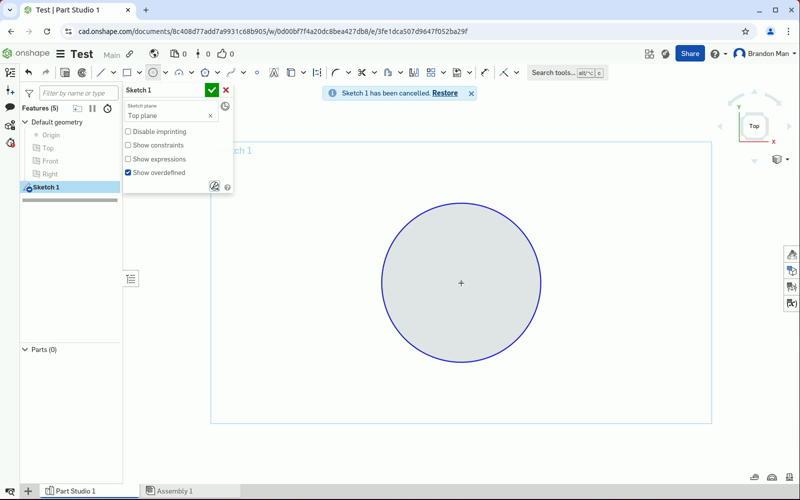
click(461, 282)
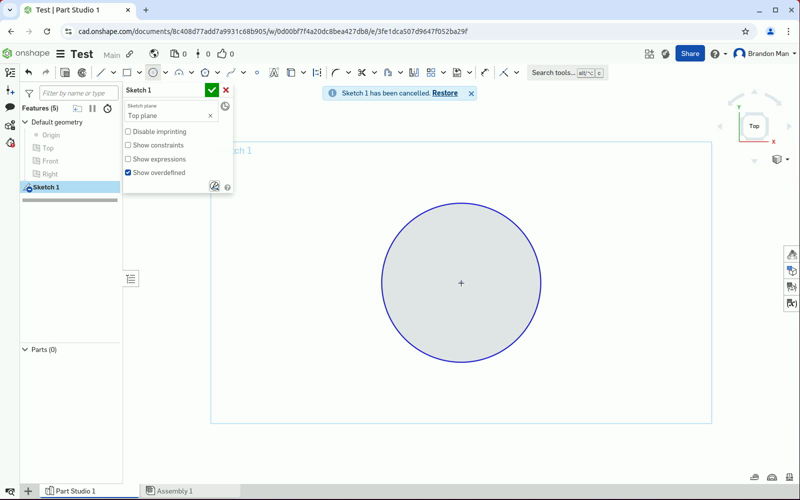
key_up(shift)
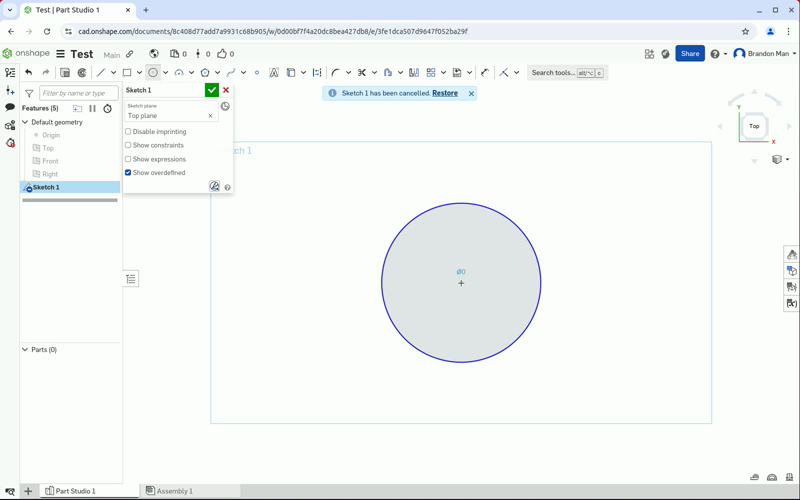
mouse_move(535, 282)
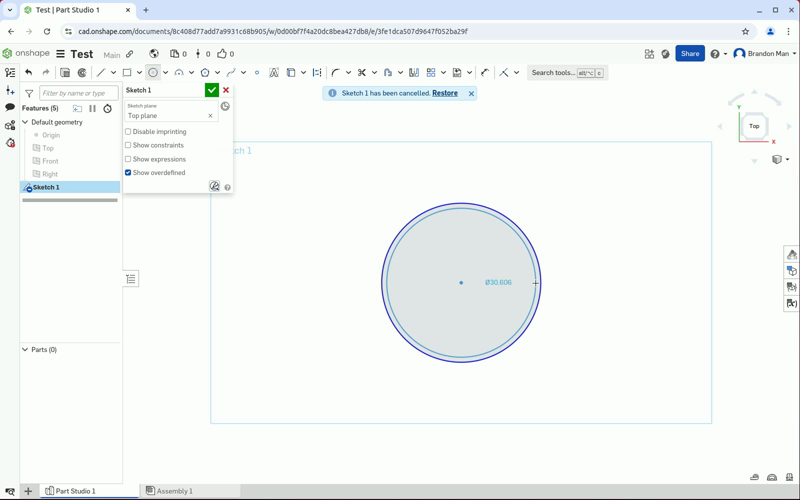
click(535, 282)
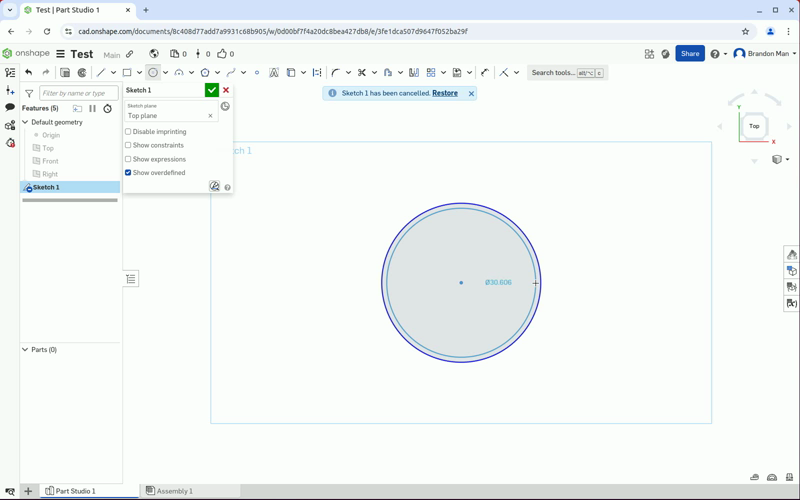
key(esc)
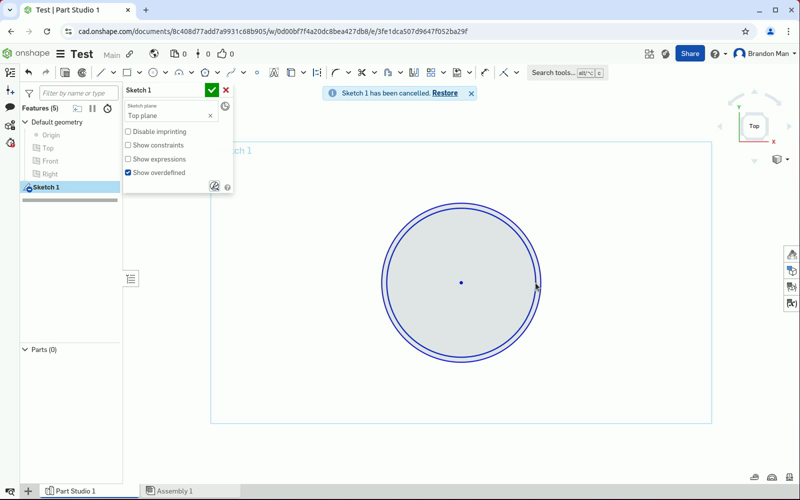
mouse_move(406, 335)
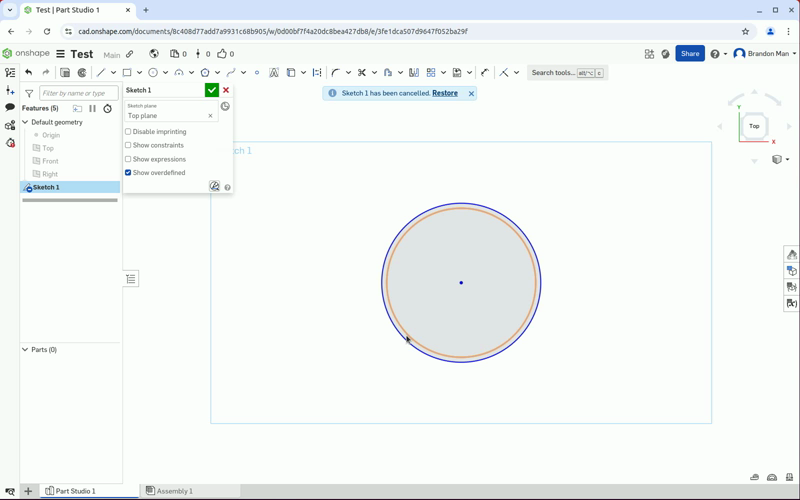
click(406, 335)
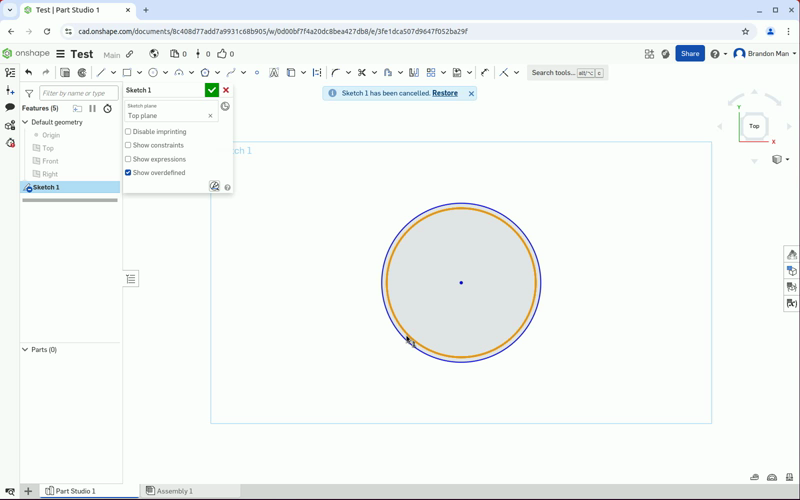
mouse_move(73, 352)
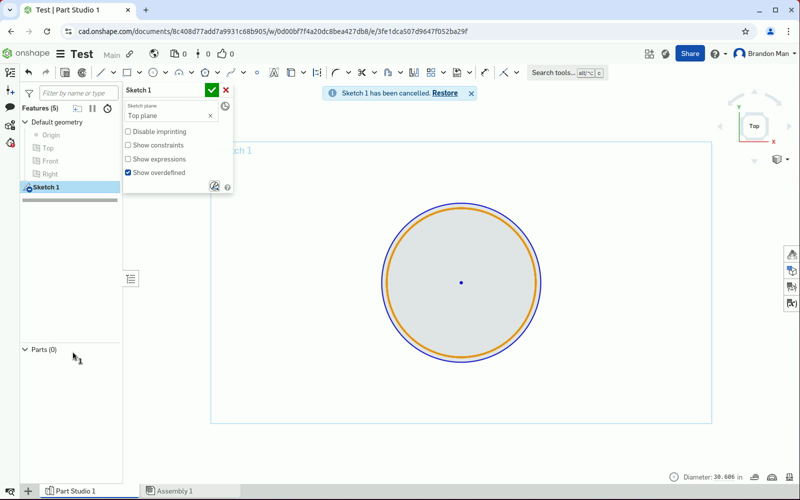
key(shift+y)
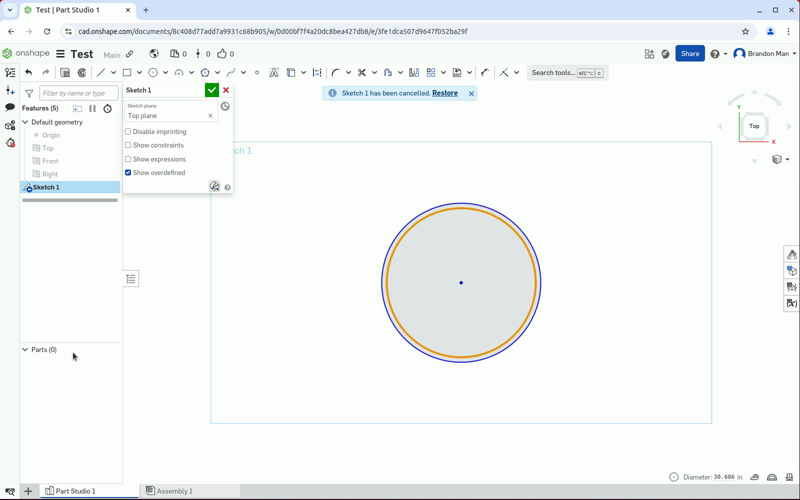
key(shift+e)
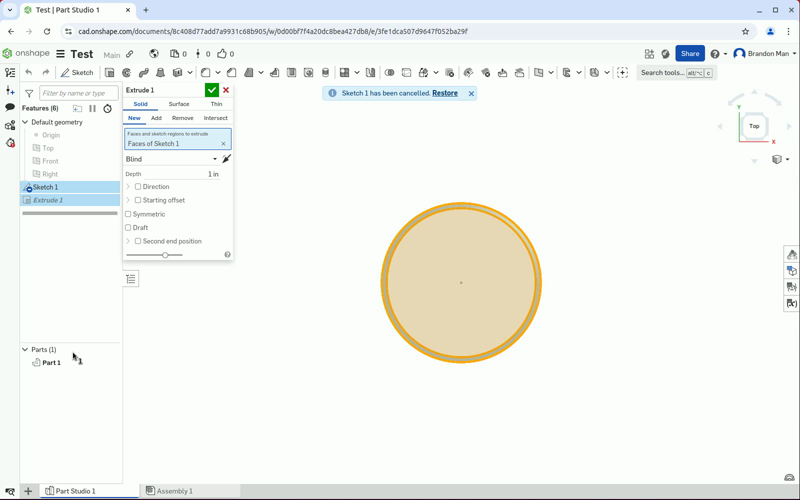
mouse_move(143, 106)
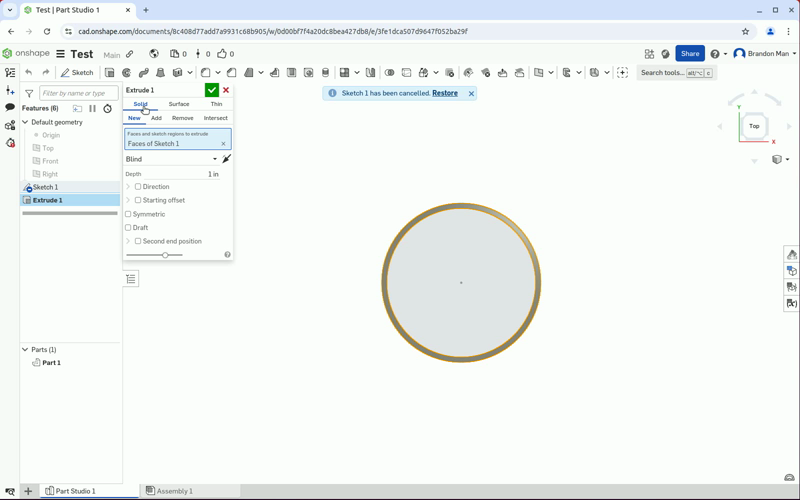
click(143, 106)
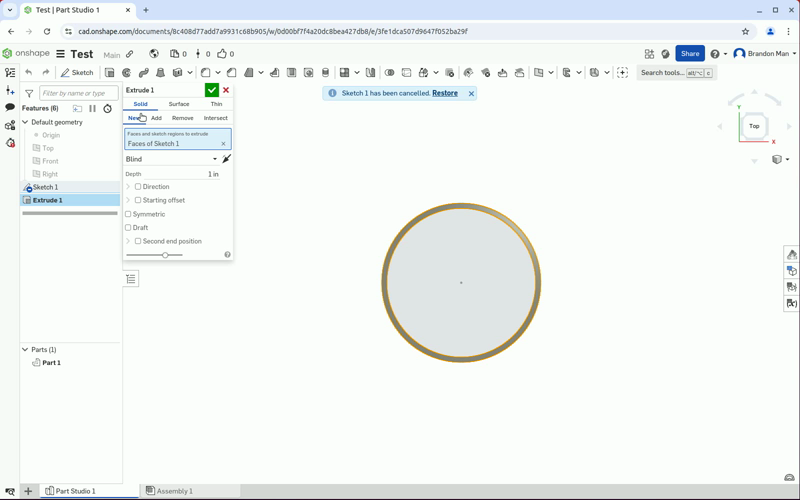
mouse_move(137, 120)
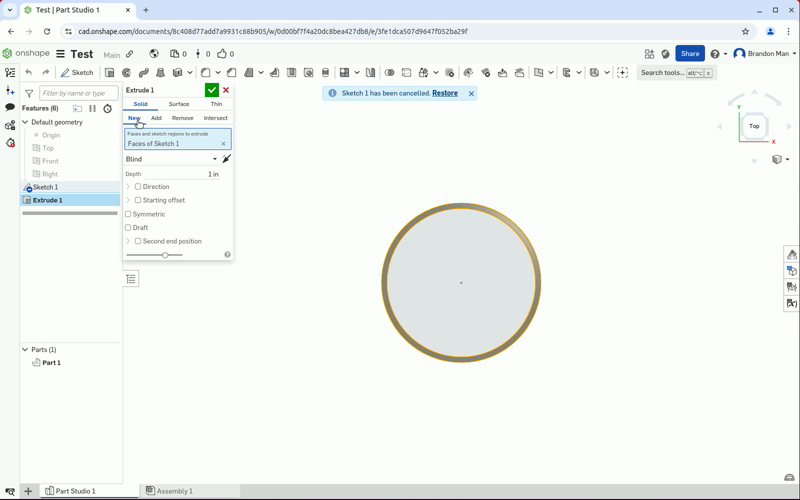
click(137, 120)
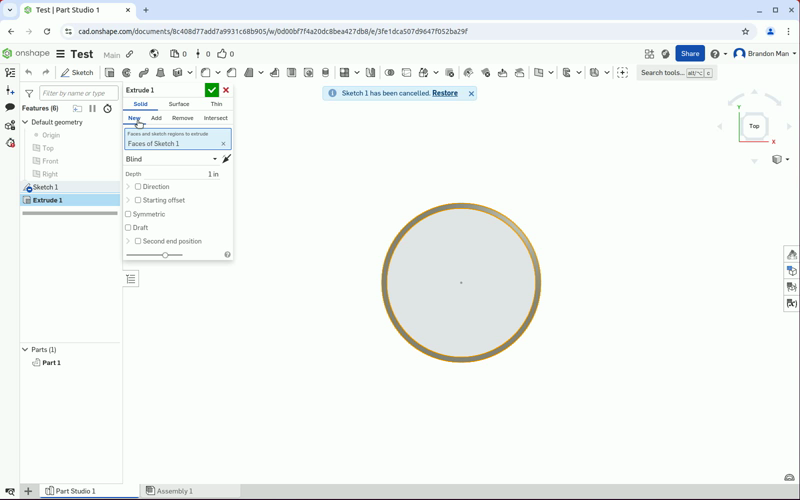
key(tab, 4)
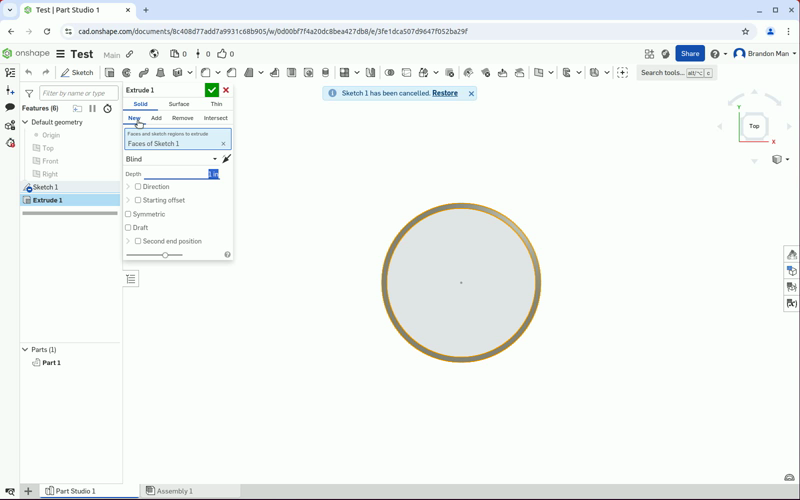
text(23.108)
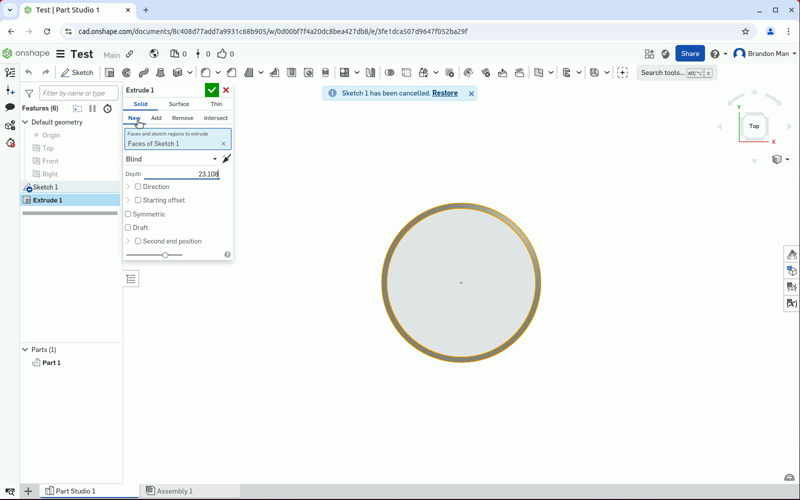
key(enter)
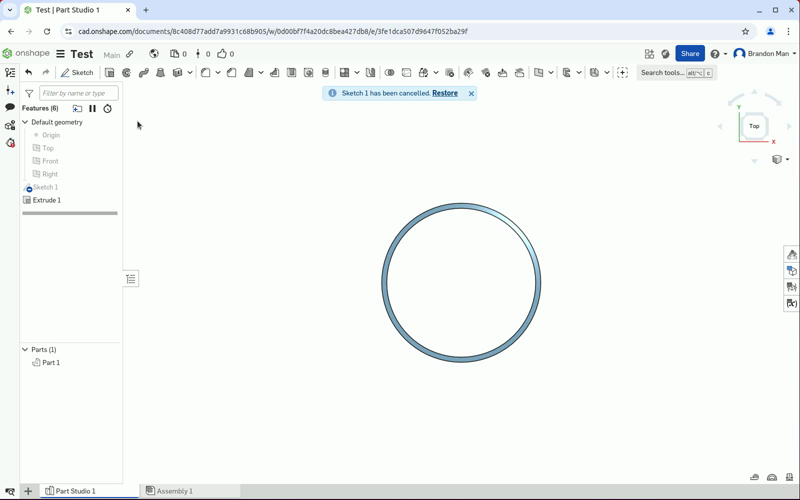
key(shift+h)
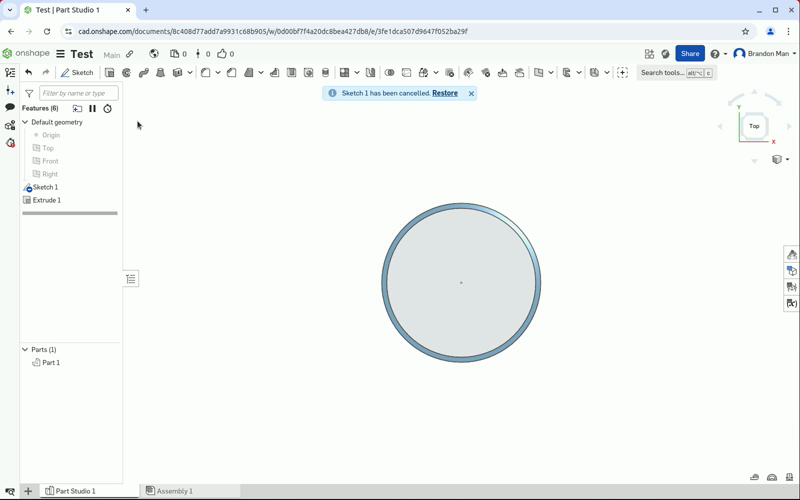
key(shift+h)
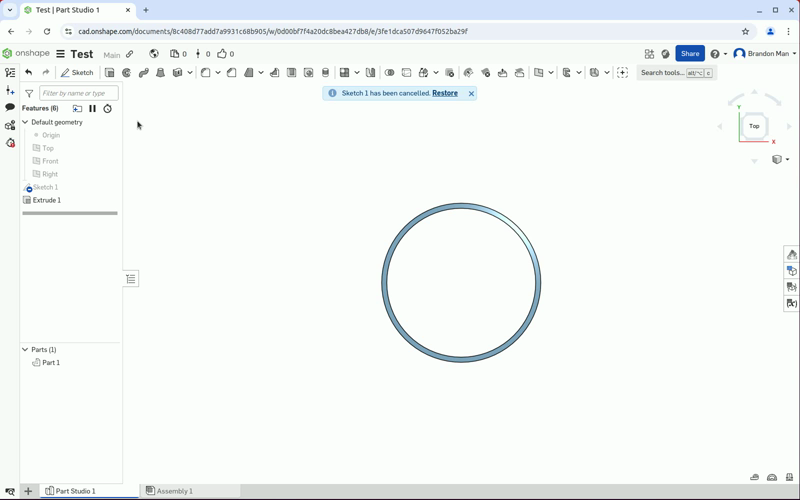
mouse_move(73, 189)
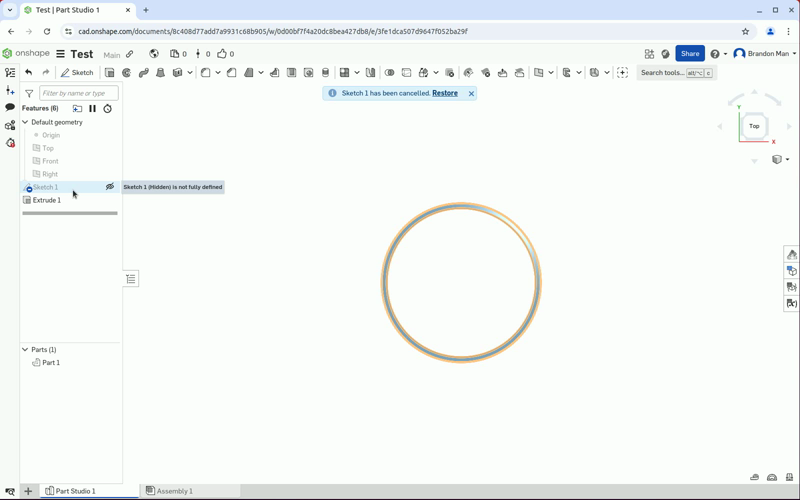
click(73, 189)
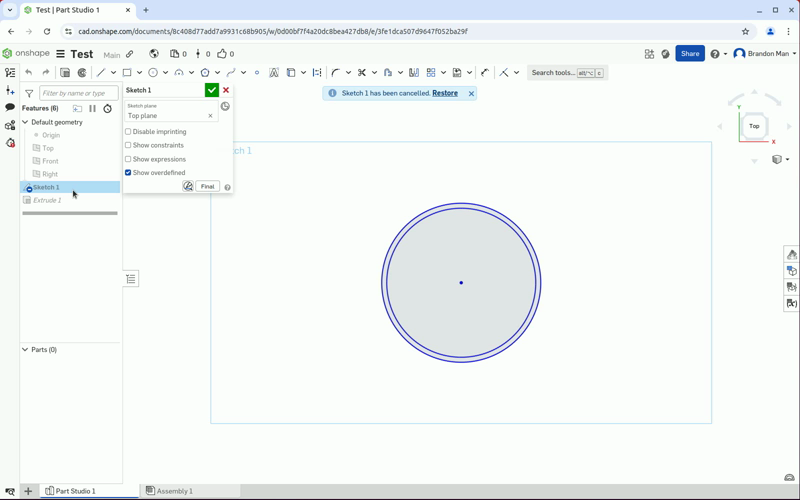
mouse_move(229, 92)
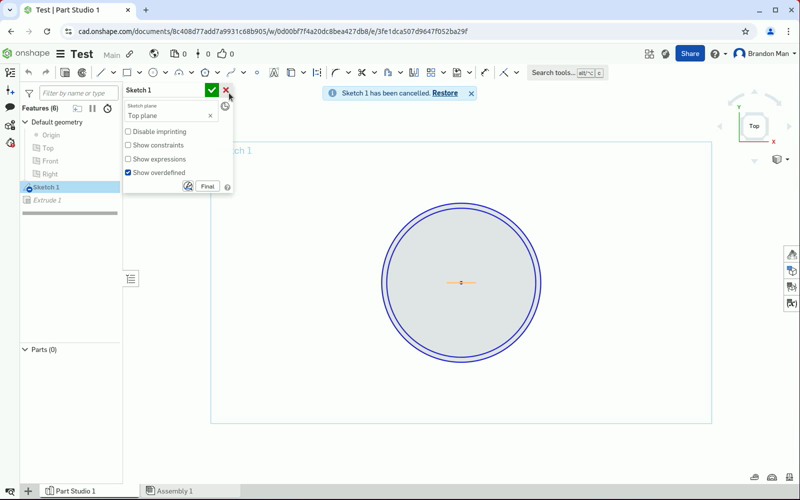
click(229, 92)
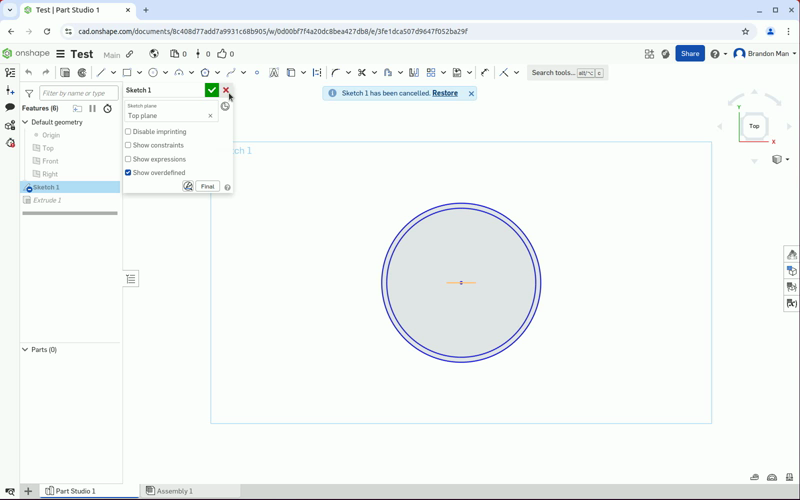
key(shift+s)
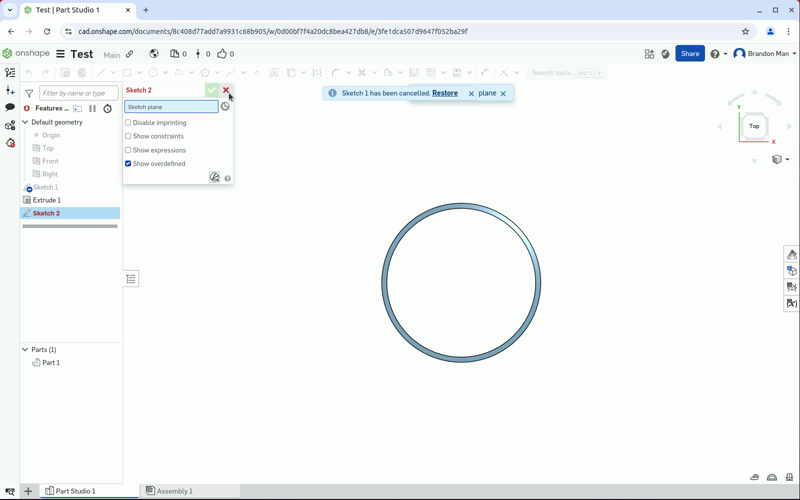
mouse_move(73, 150)
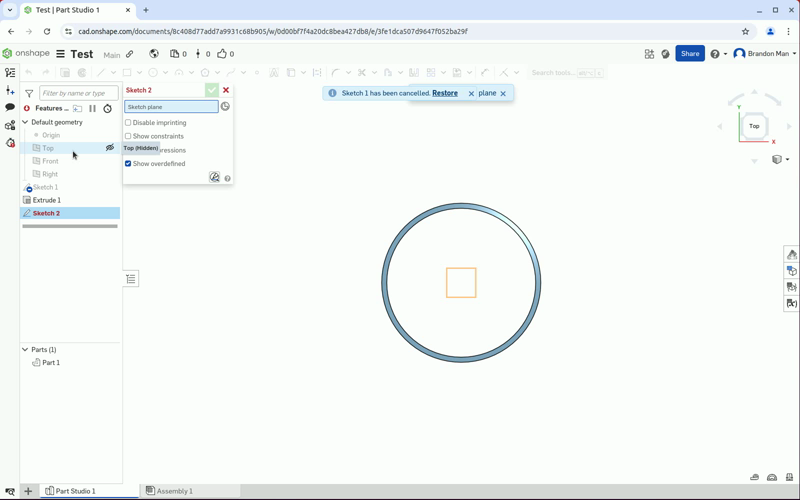
click(73, 150)
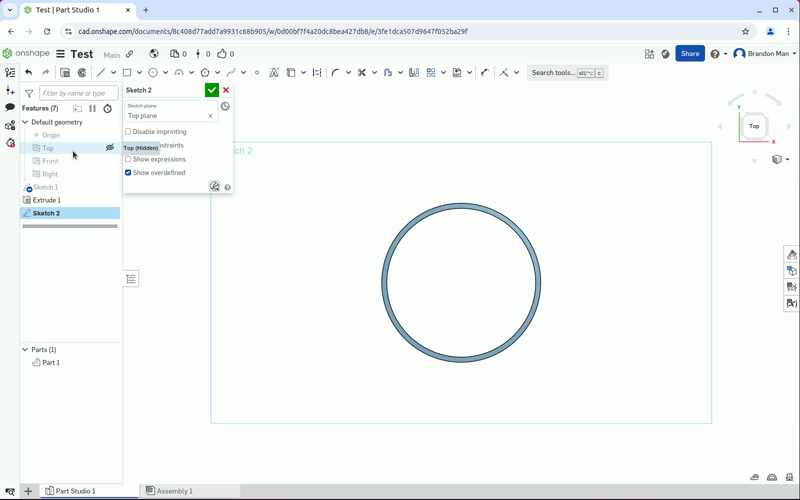
mouse_move(73, 352)
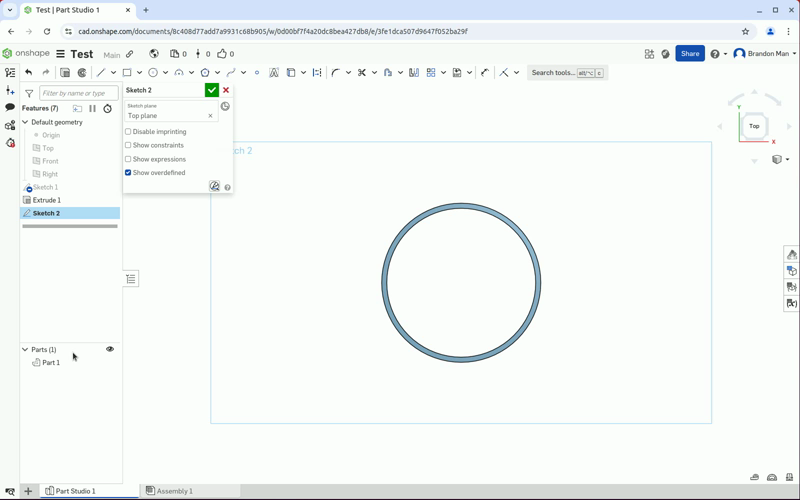
key(y)
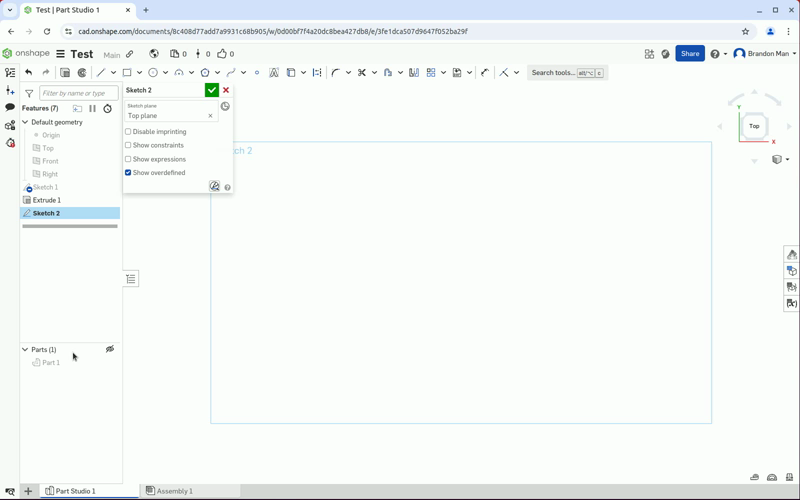
key(c)
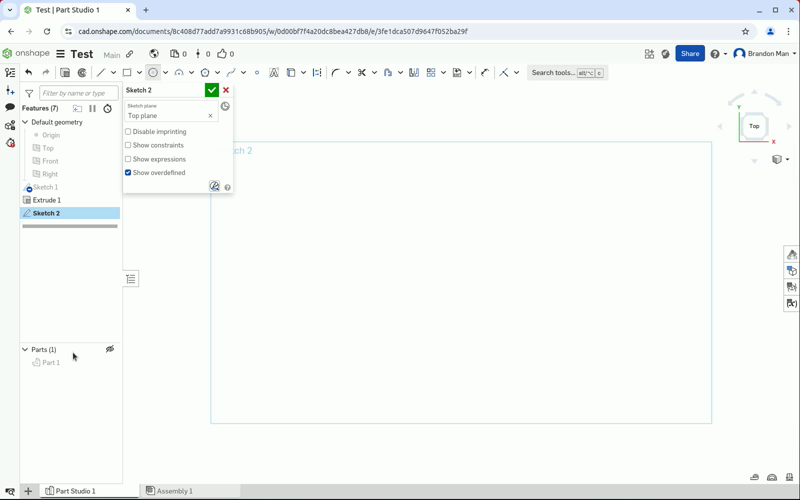
key_down(shift)
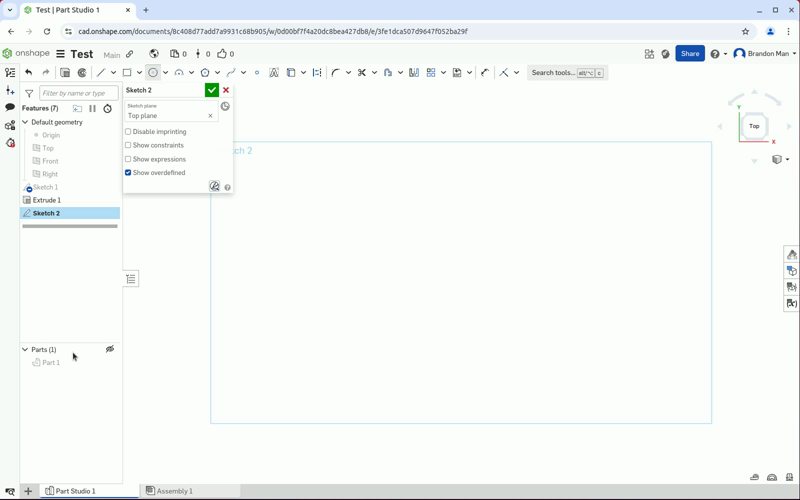
mouse_move(460, 282)
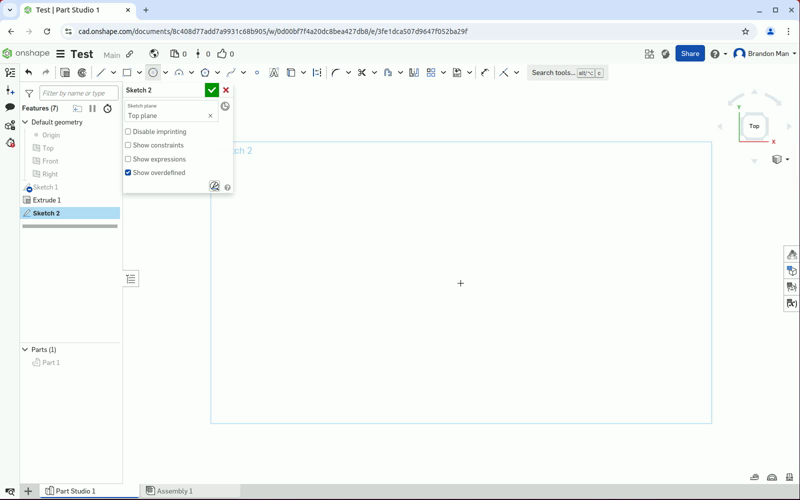
click(460, 282)
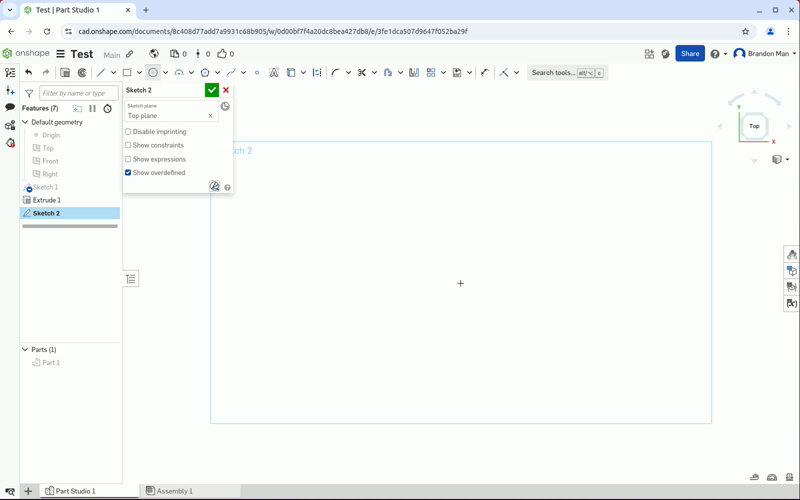
key_up(shift)
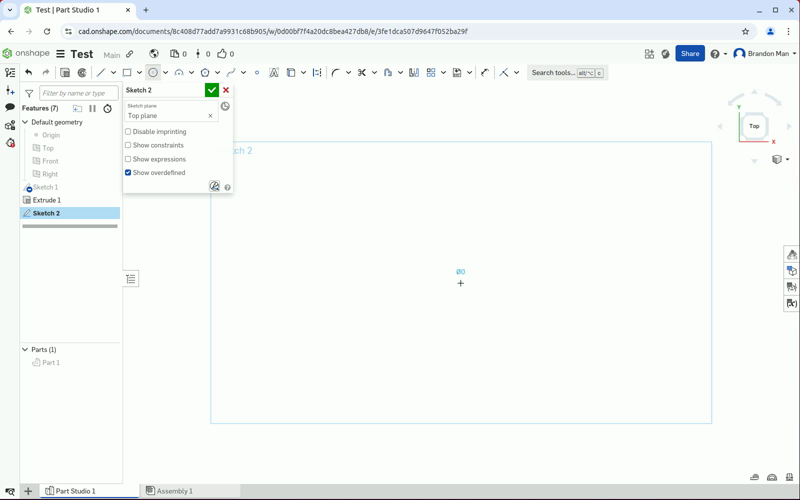
mouse_move(548, 282)
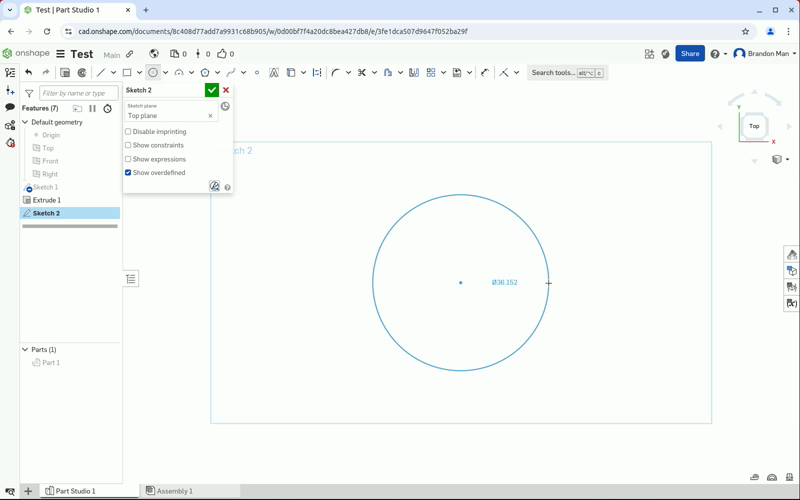
click(548, 282)
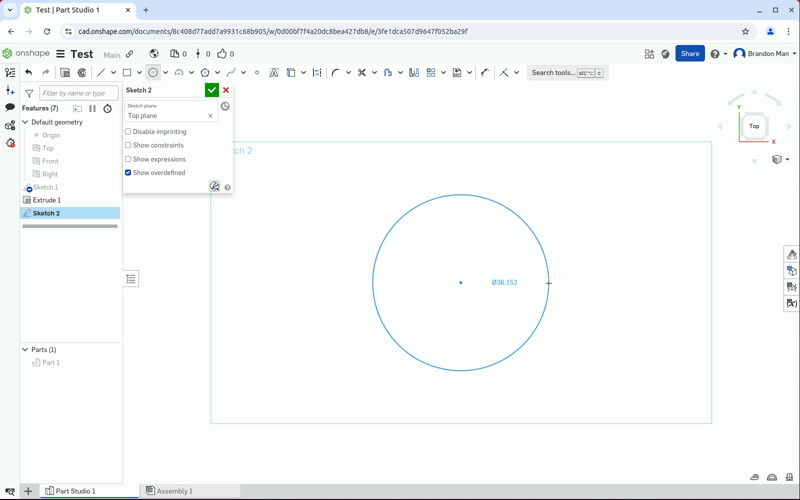
key(esc)
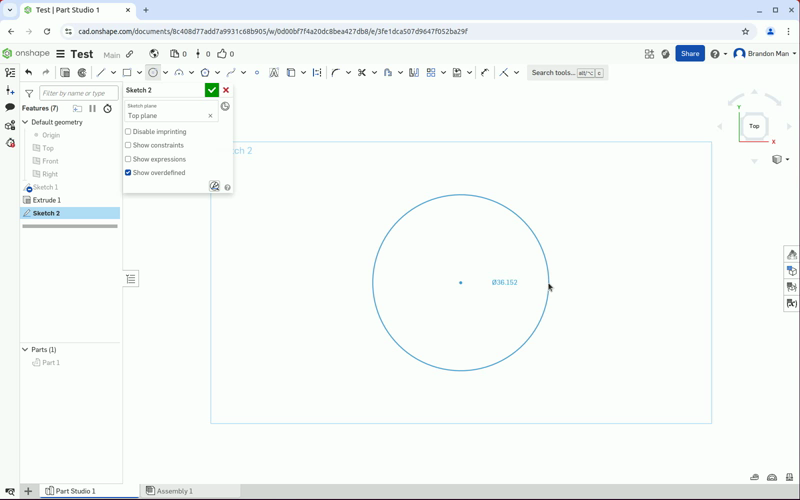
key(c)
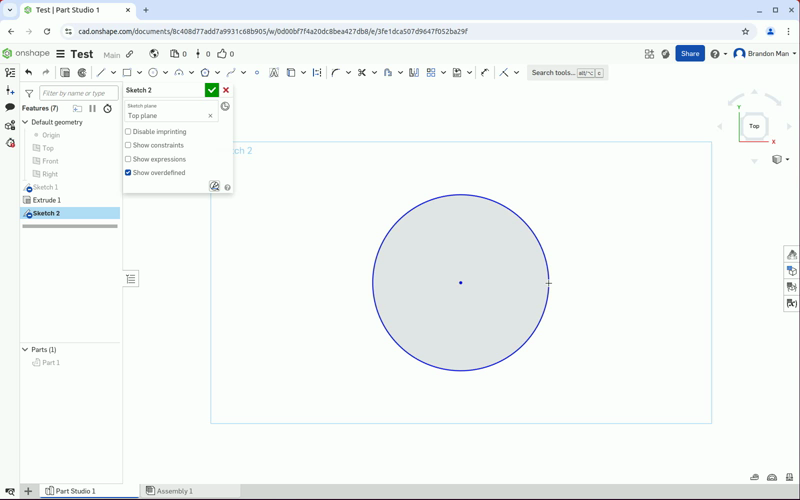
key_down(shift)
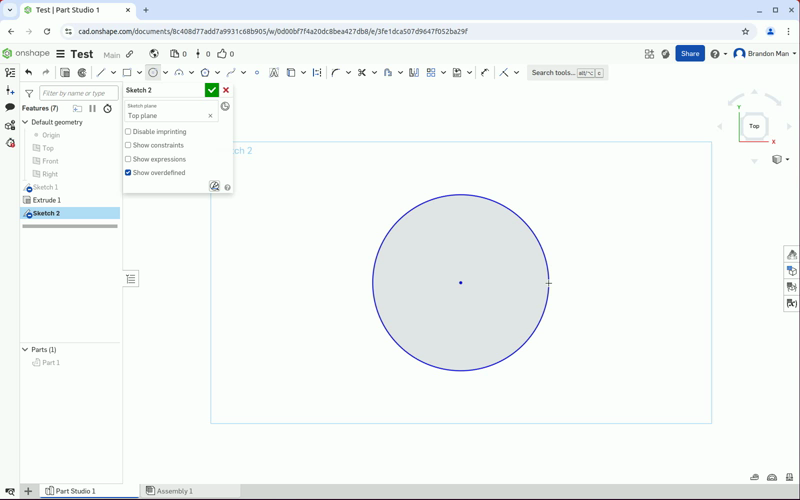
mouse_move(460, 282)
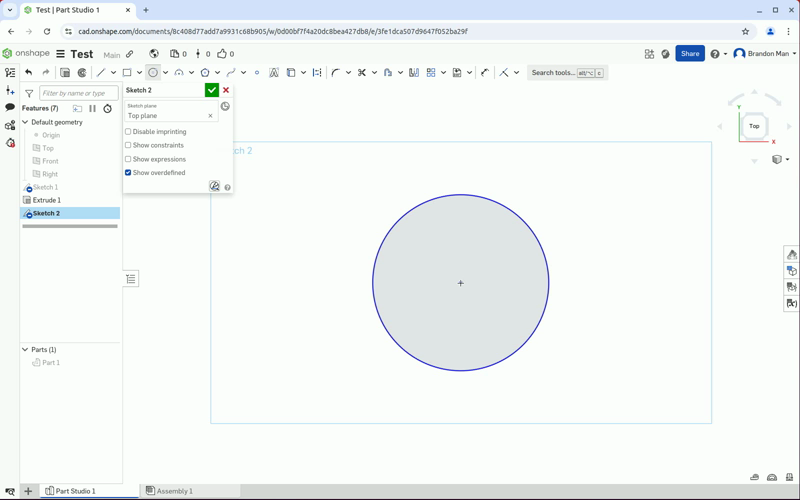
click(460, 282)
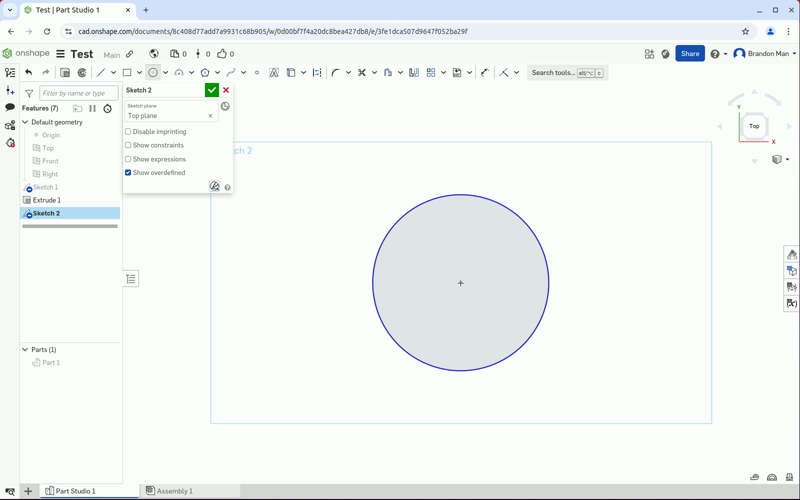
key_up(shift)
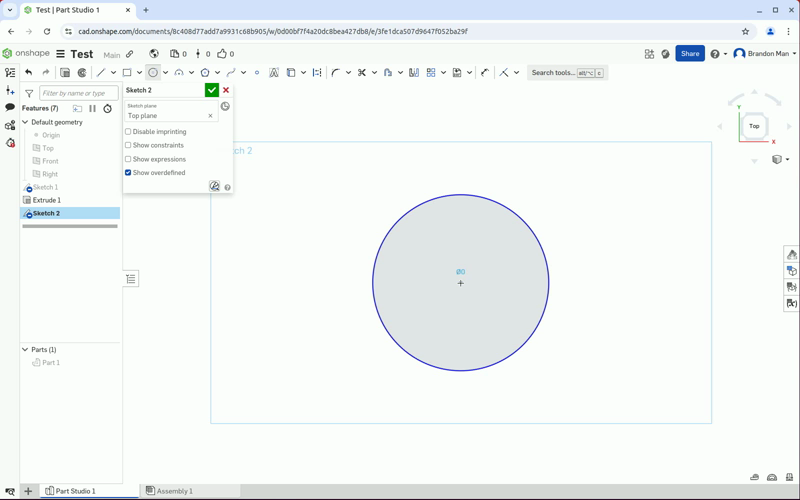
mouse_move(534, 282)
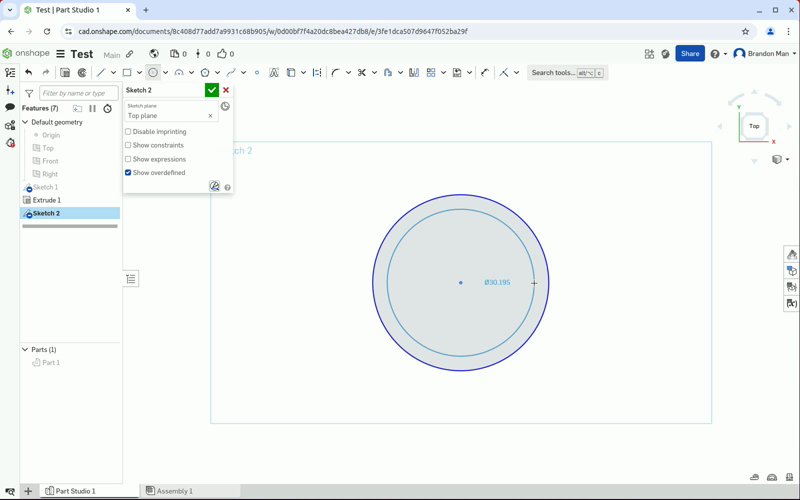
click(534, 282)
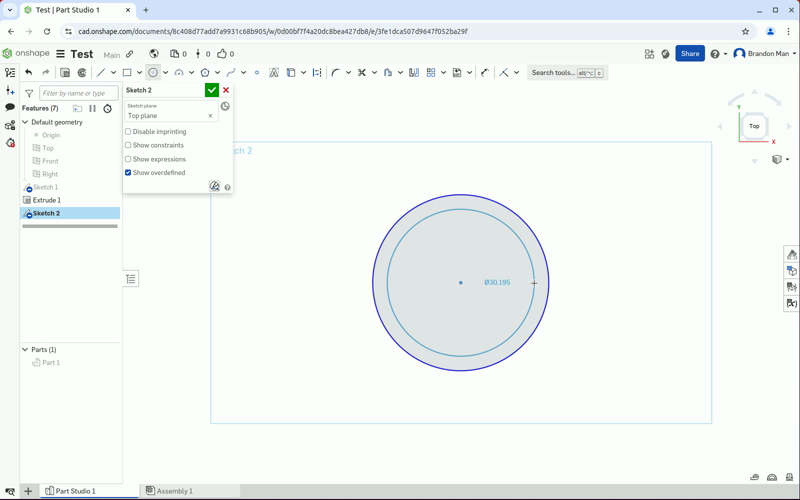
key(esc)
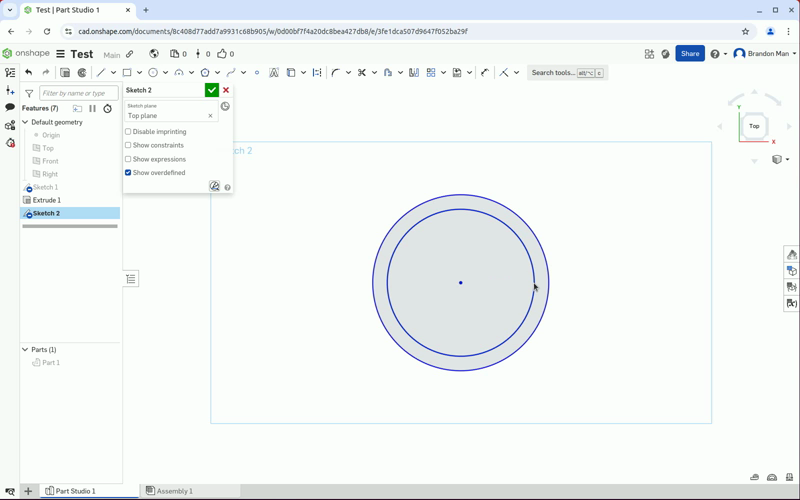
mouse_move(400, 337)
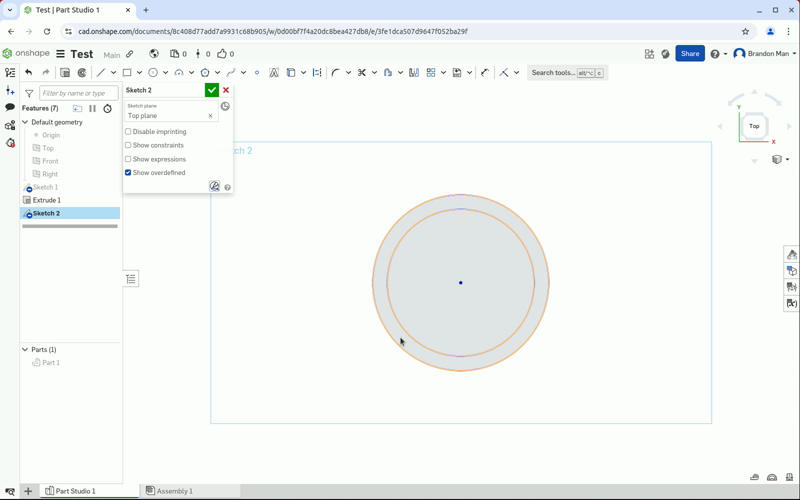
click(400, 337)
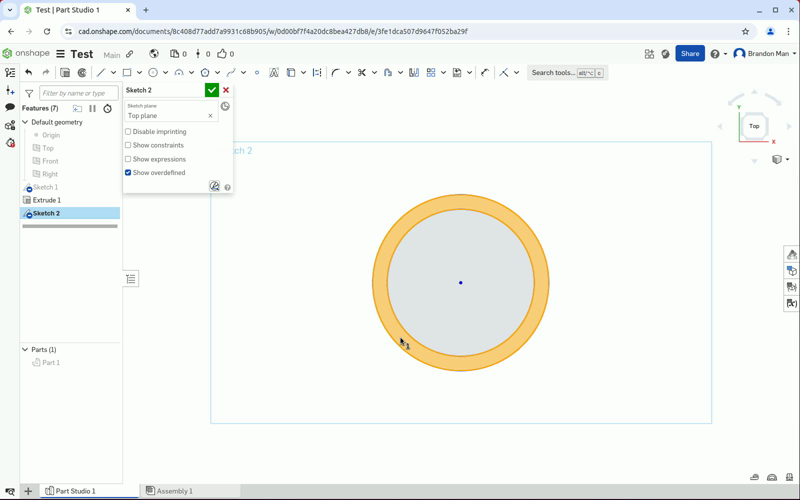
mouse_move(73, 352)
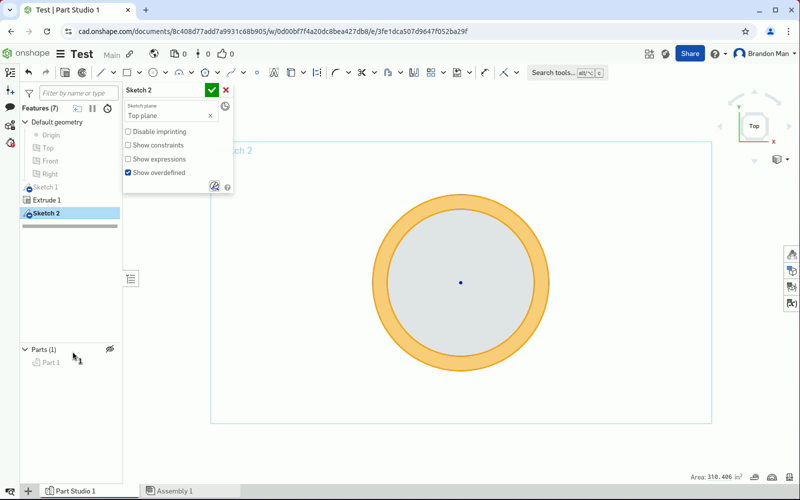
key(shift+y)
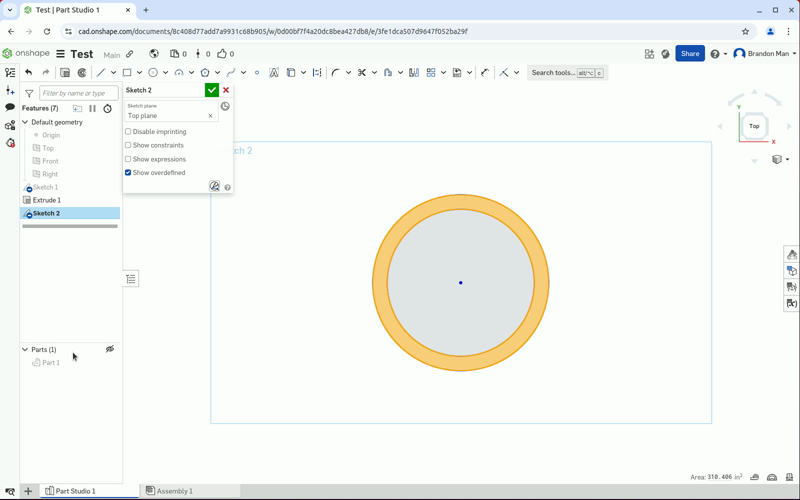
key(shift+e)
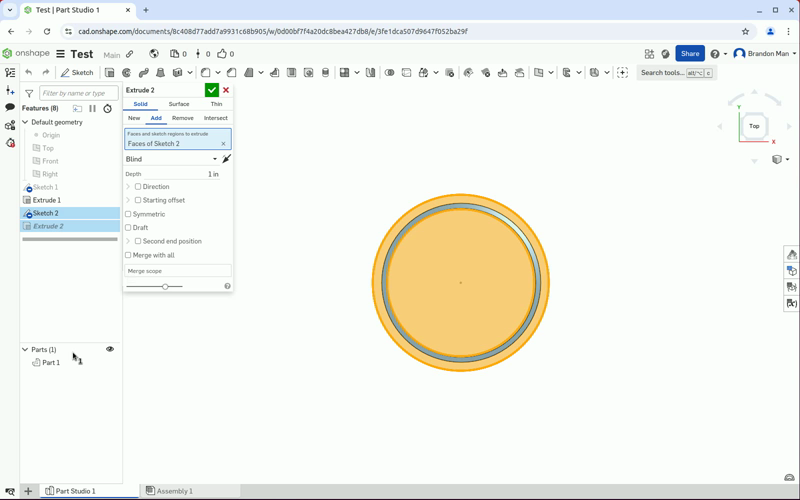
mouse_move(143, 106)
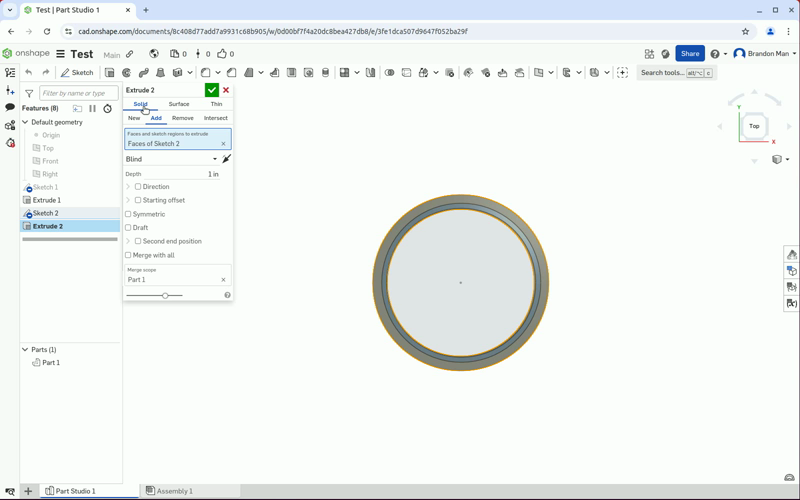
click(143, 106)
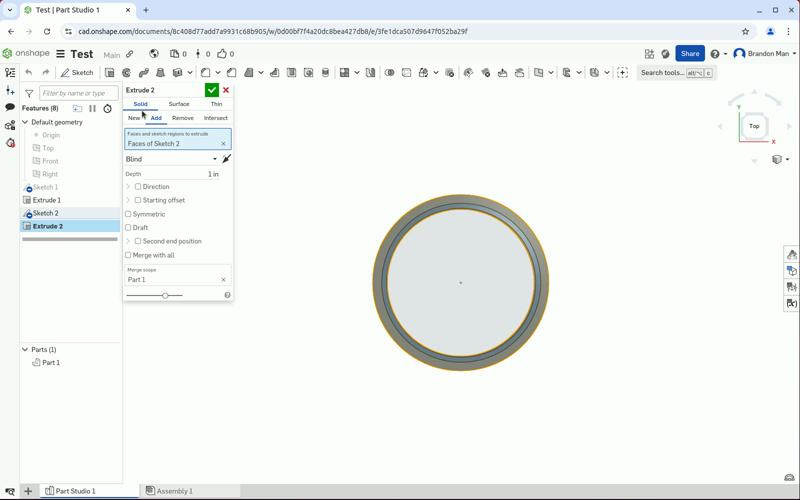
mouse_move(137, 120)
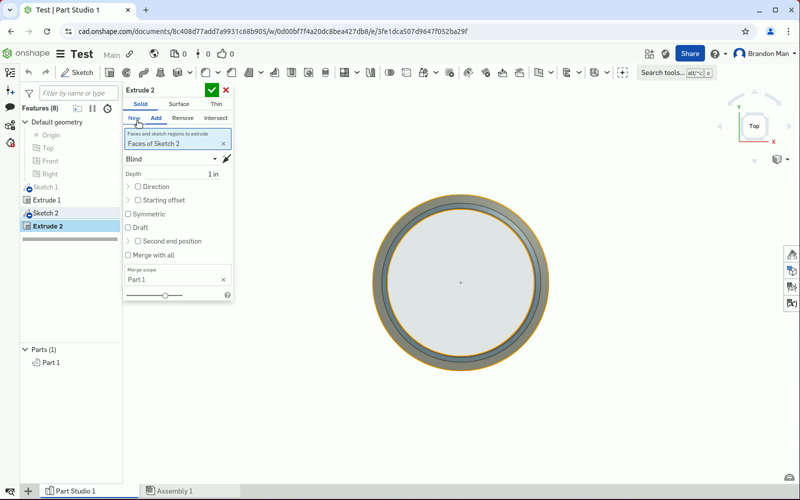
click(137, 120)
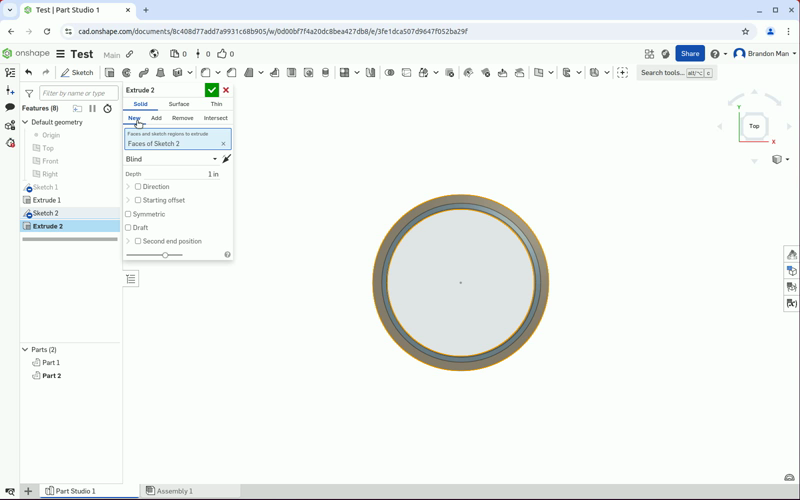
key(tab, 4)
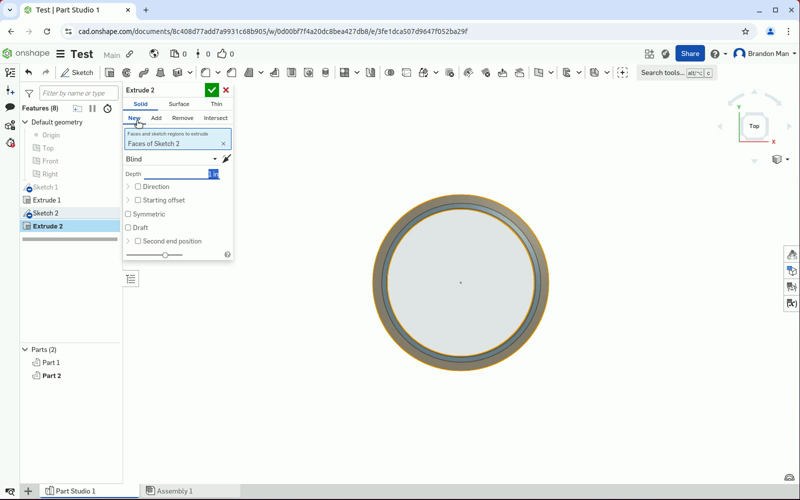
text(0.963)
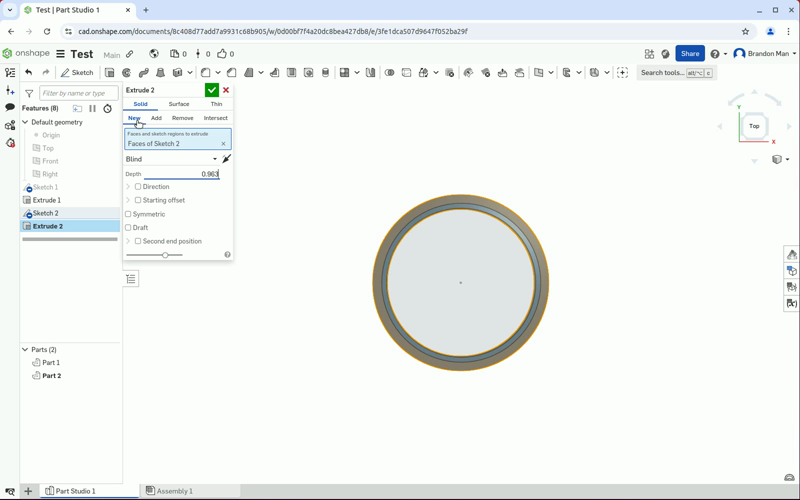
key(enter)
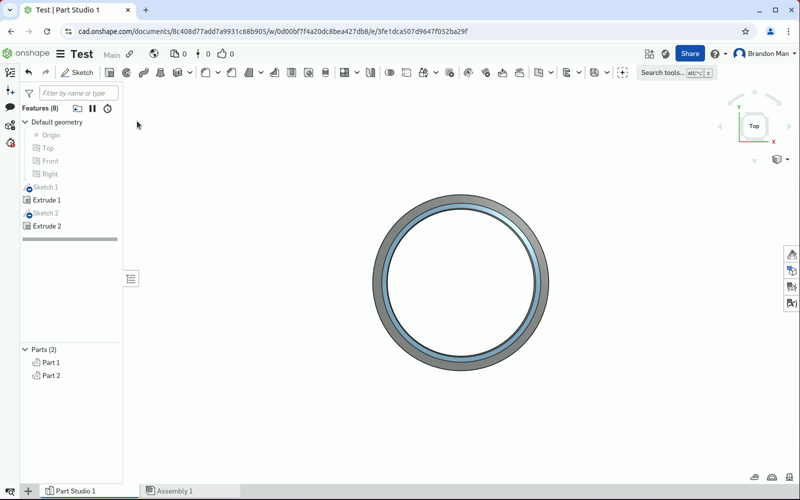
key(shift+h)
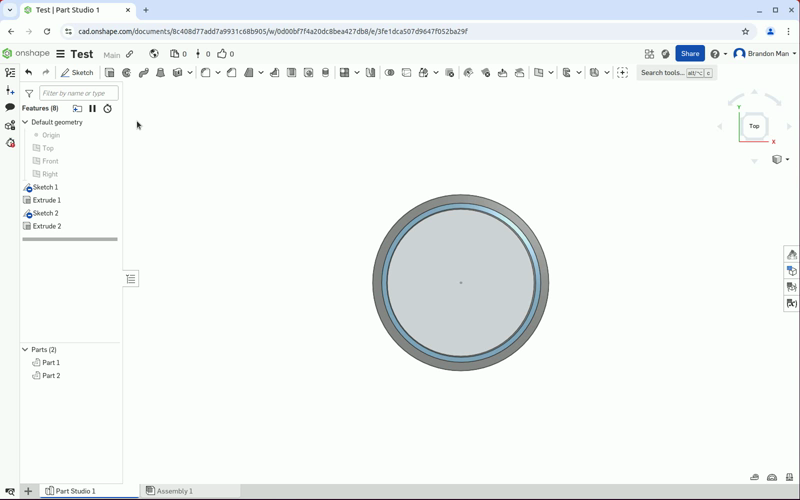
key(shift+h)
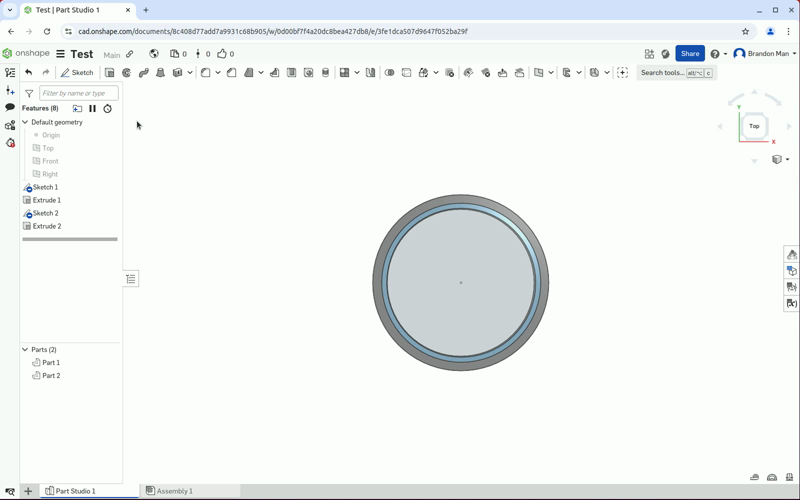
key(shift+7)
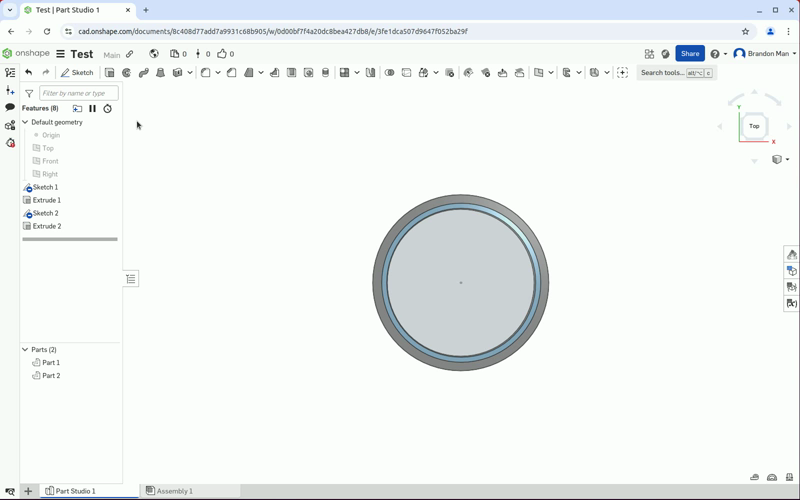
key(up, 3)
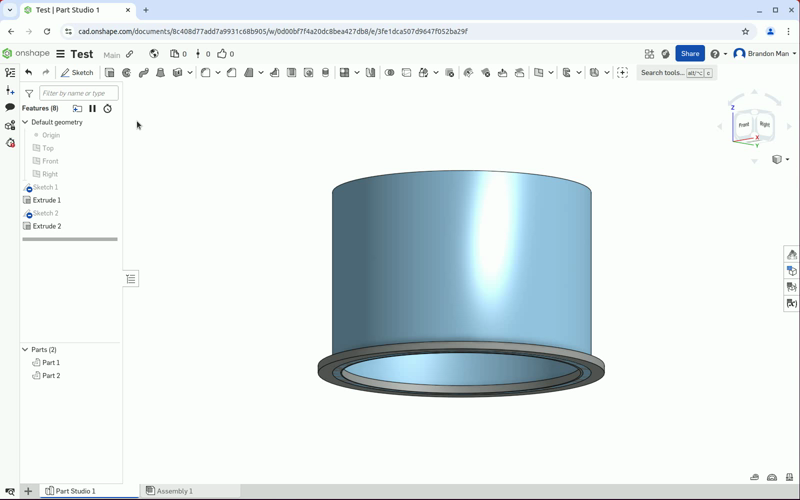
key(left, 3)
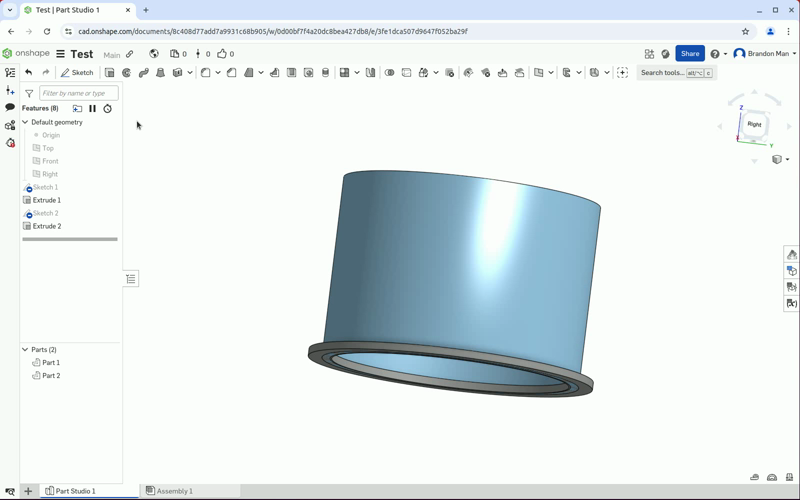
key(right, 3)
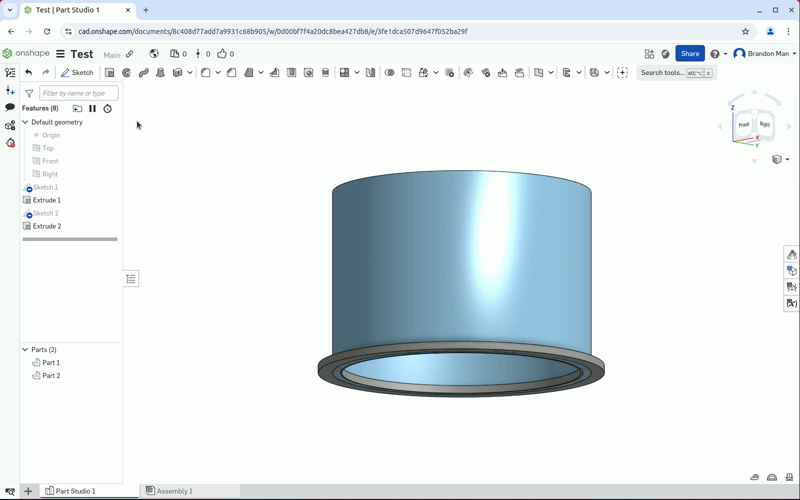
key(down, 3)
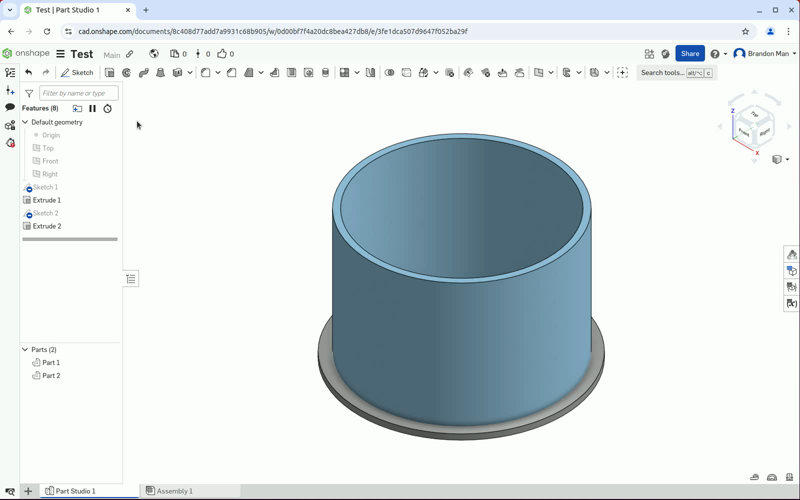
mouse_move(73, 189)
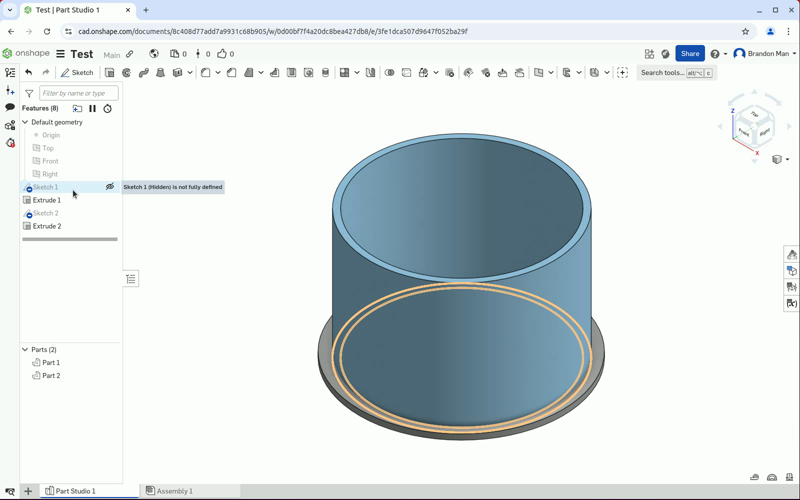
click(73, 189)